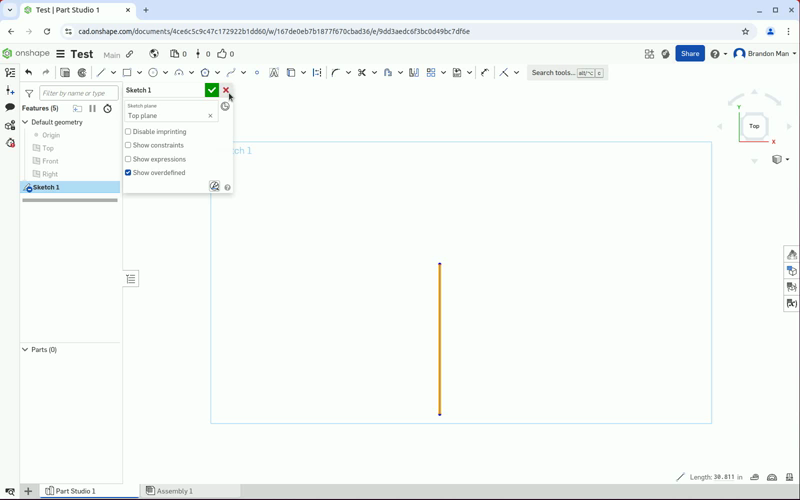
key(shift+h)
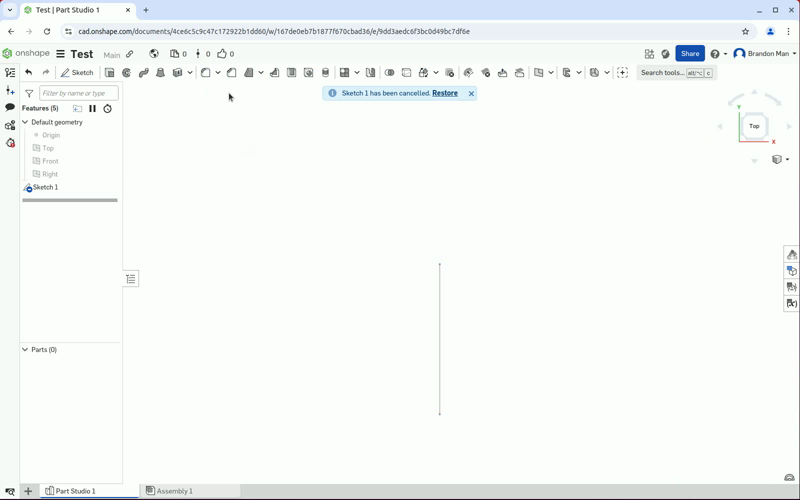
key(shift+s)
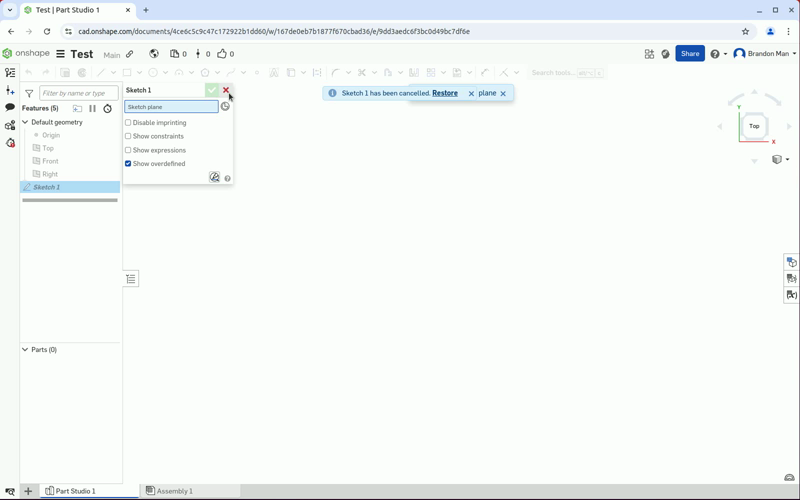
mouse_move(73, 150)
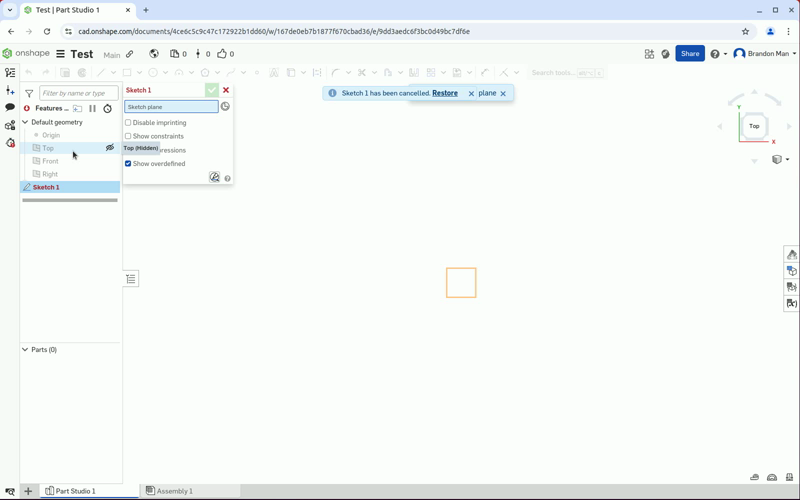
click(73, 150)
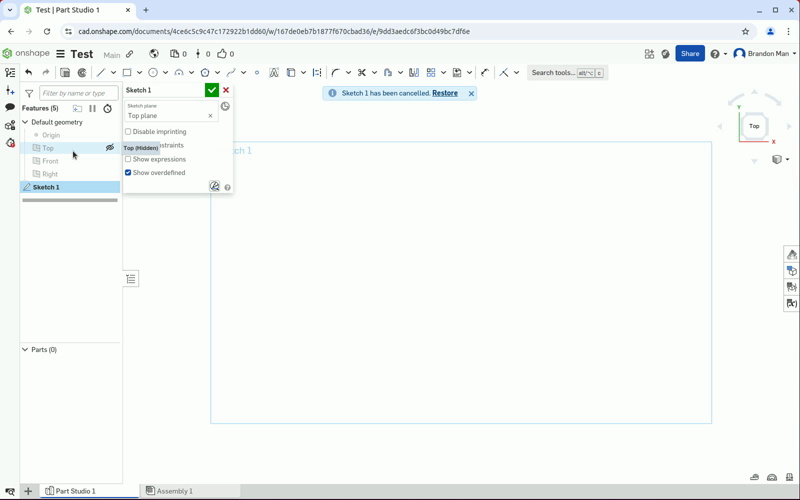
mouse_move(73, 352)
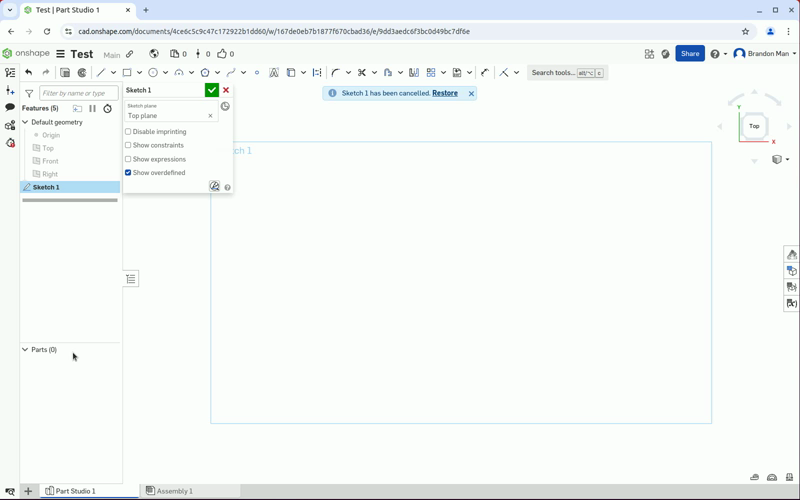
key(y)
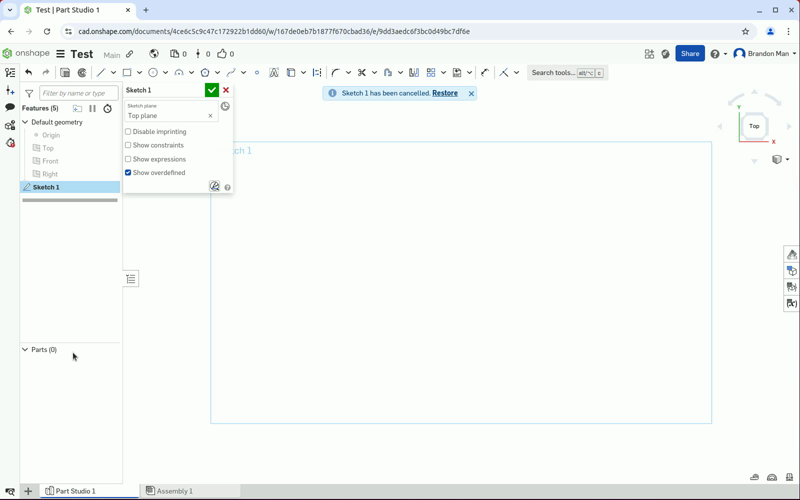
key(c)
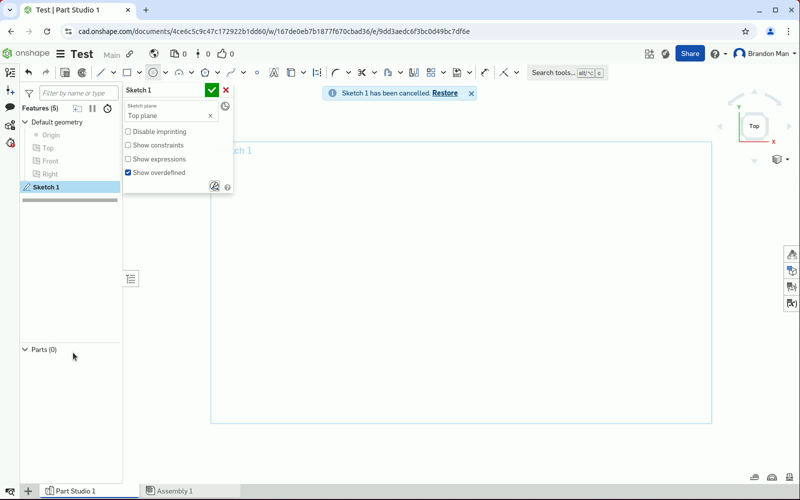
key_down(shift)
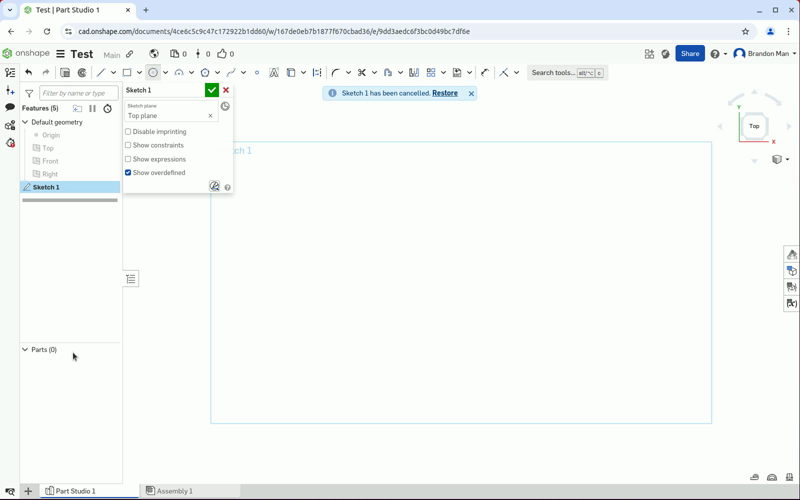
mouse_move(460, 282)
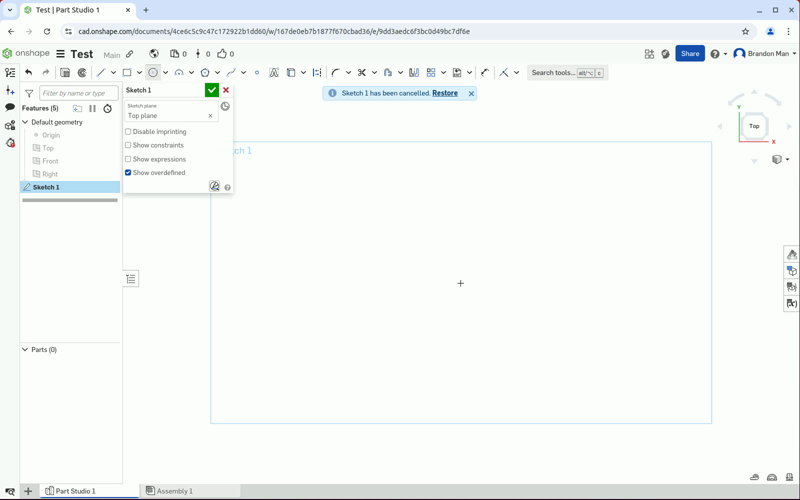
click(460, 282)
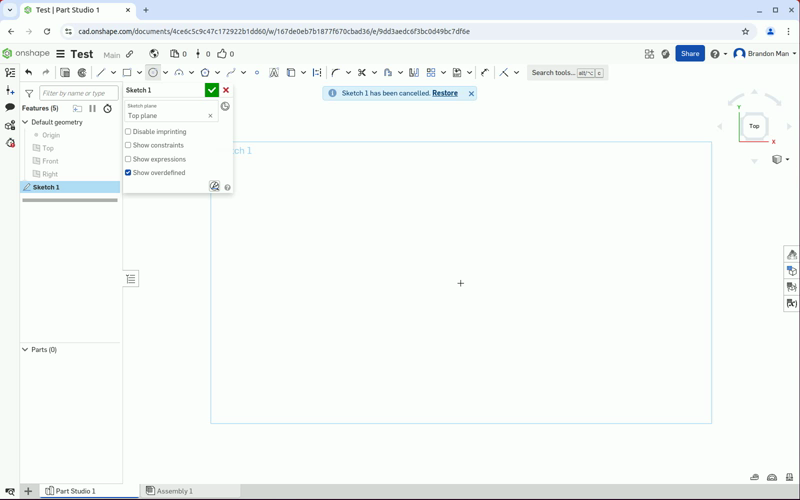
key_up(shift)
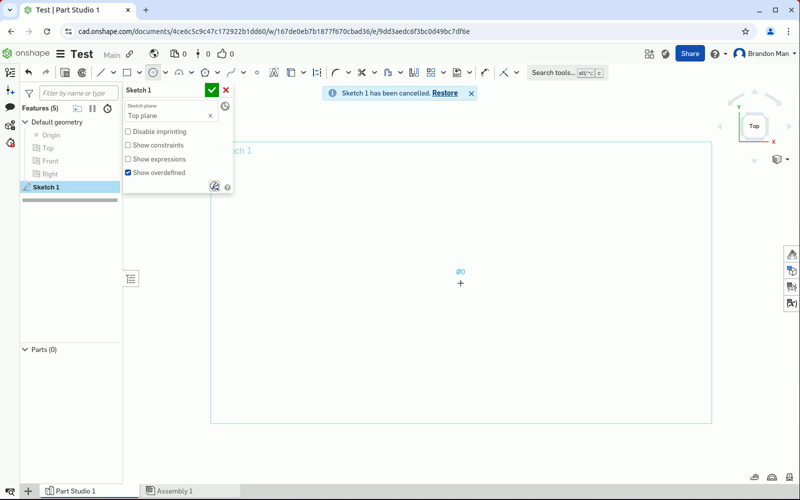
mouse_move(533, 282)
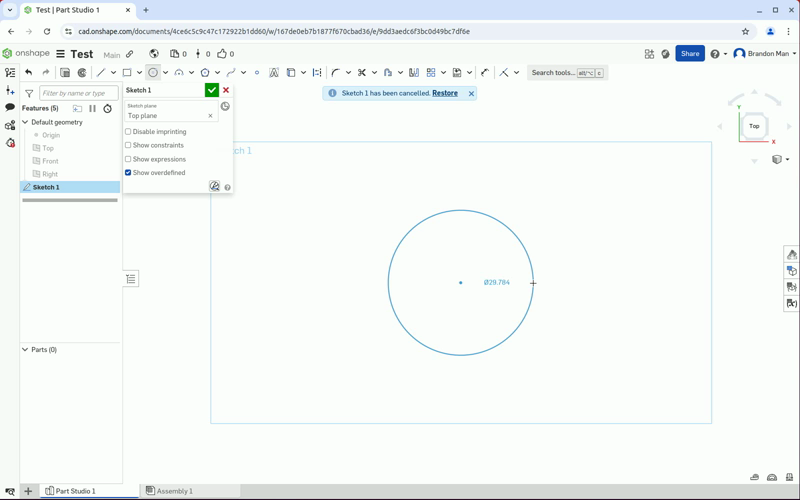
click(533, 282)
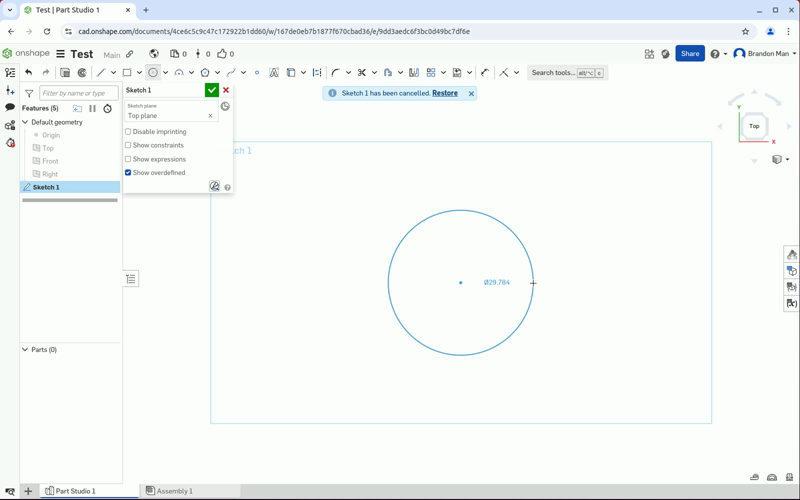
key(esc)
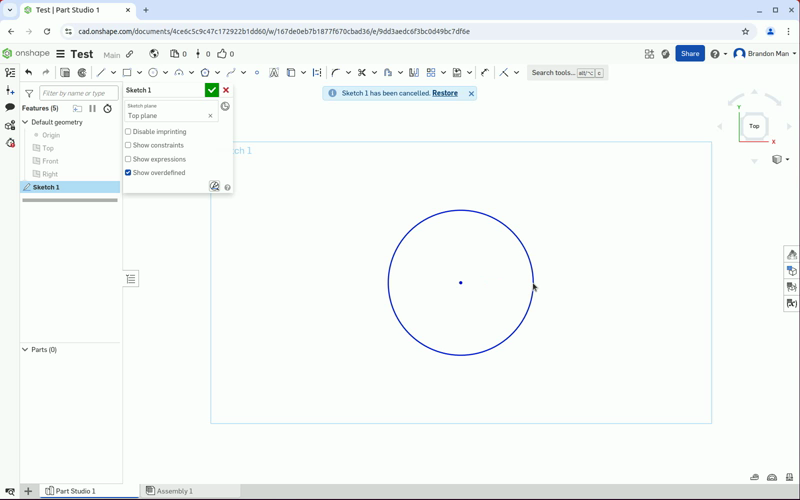
mouse_move(426, 267)
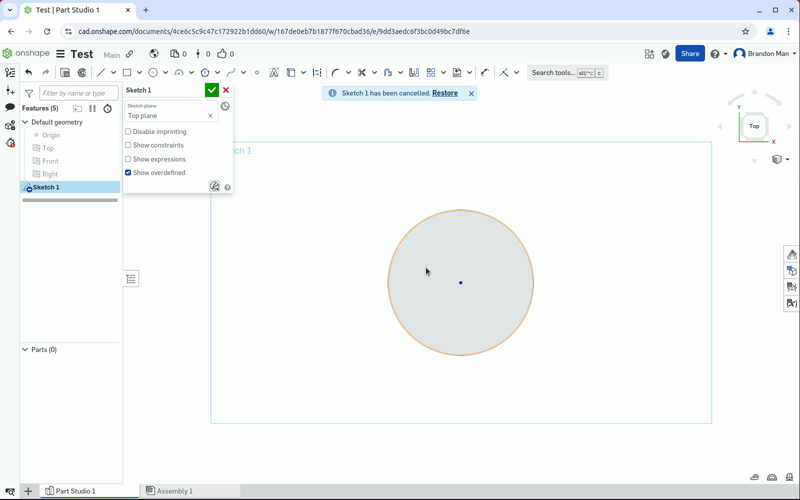
click(426, 267)
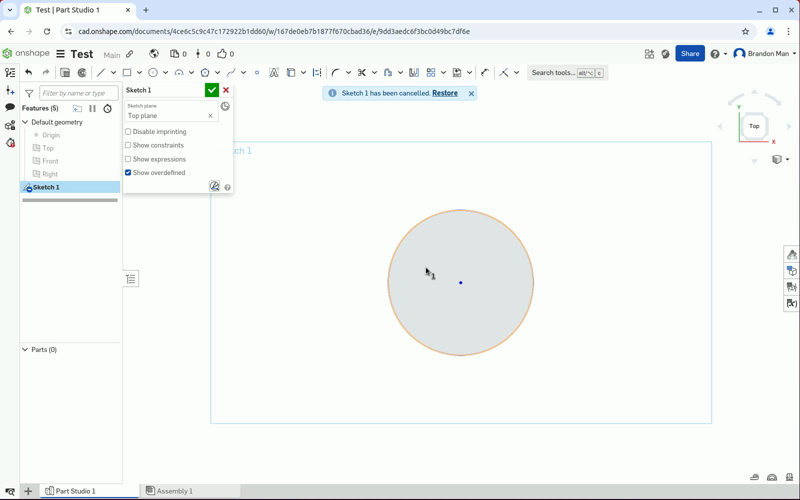
mouse_move(73, 352)
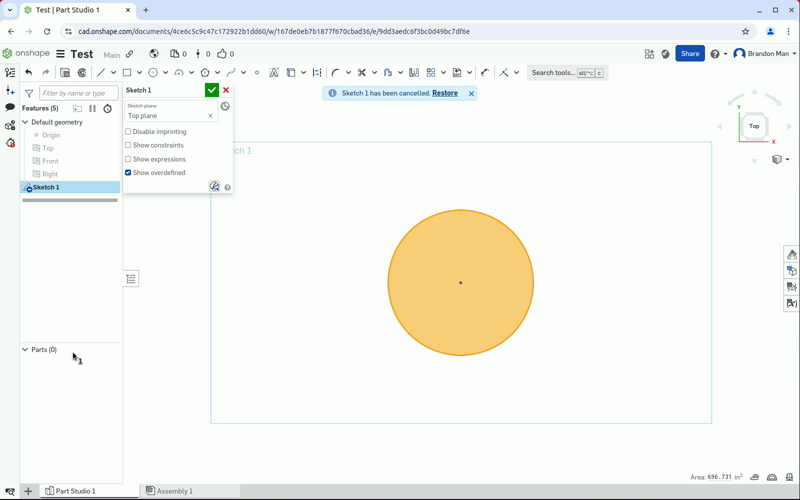
key(shift+y)
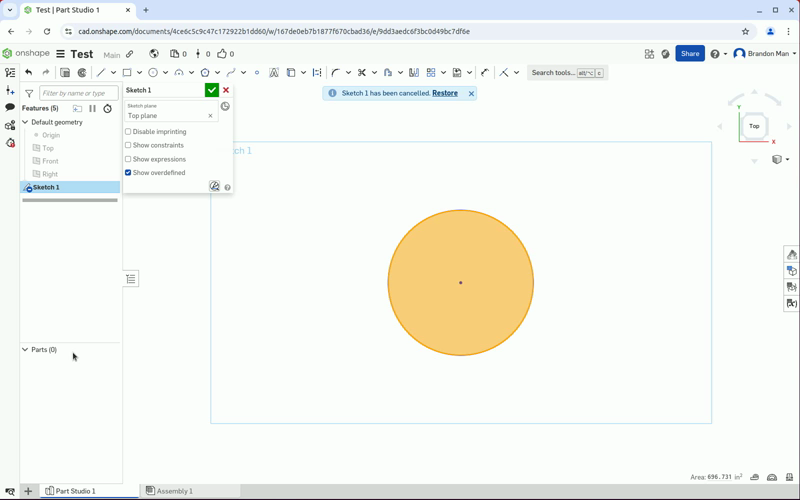
key(shift+e)
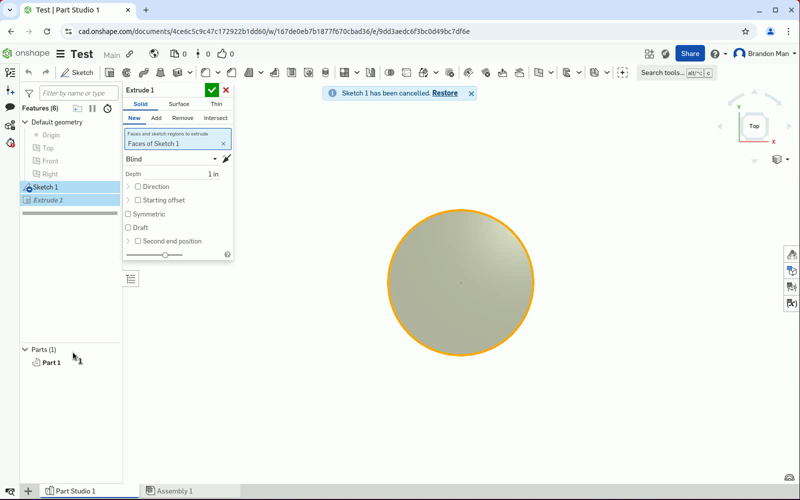
mouse_move(143, 106)
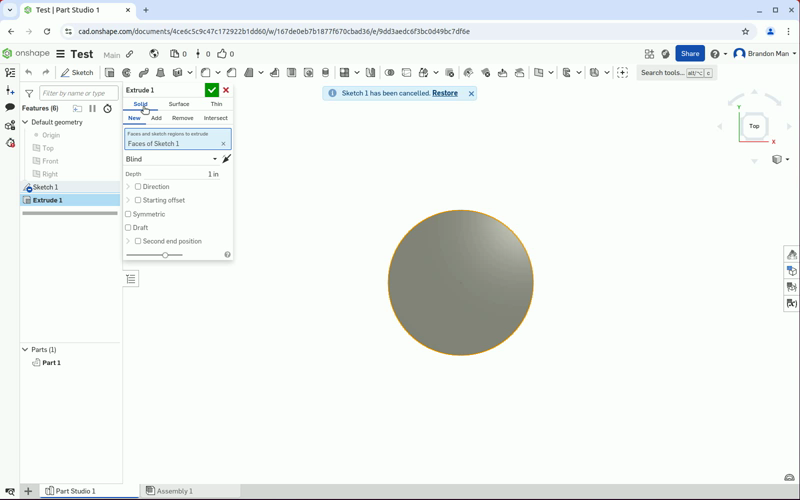
click(143, 106)
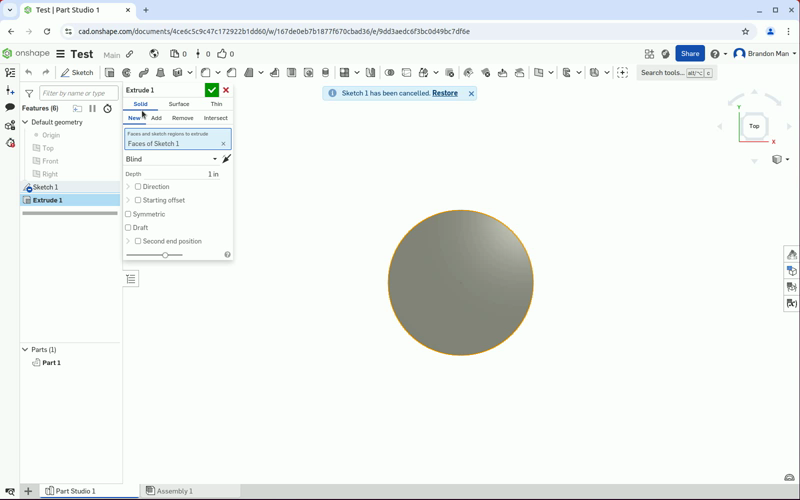
mouse_move(137, 120)
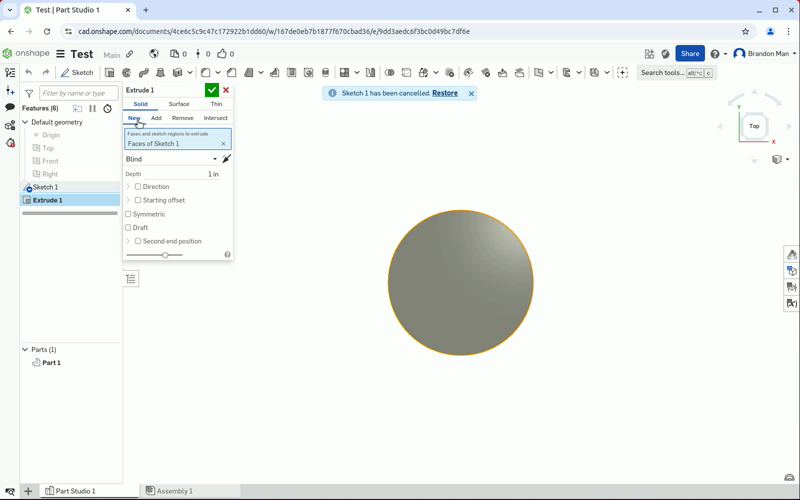
click(137, 120)
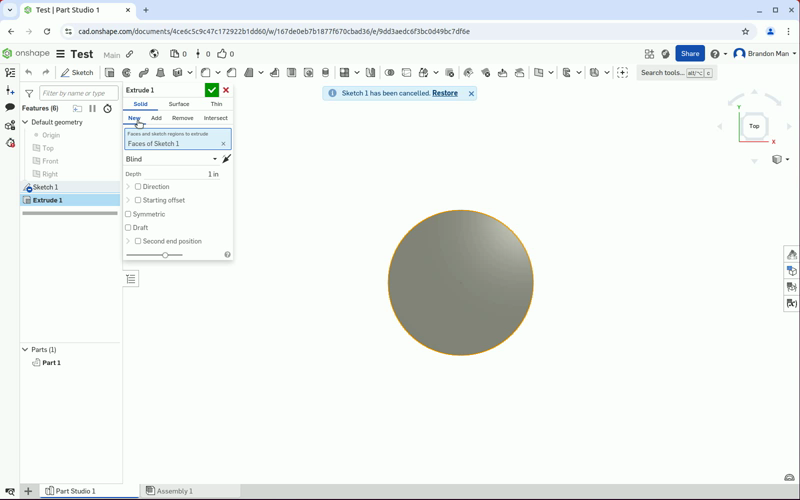
key(tab, 4)
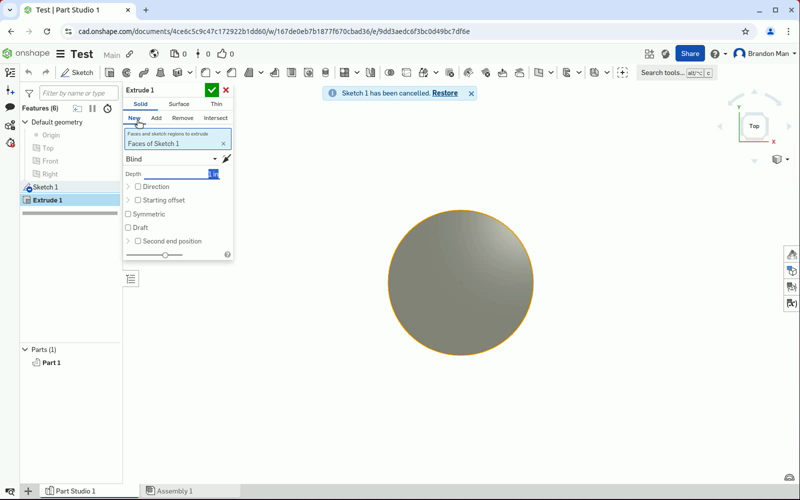
text(8.184)
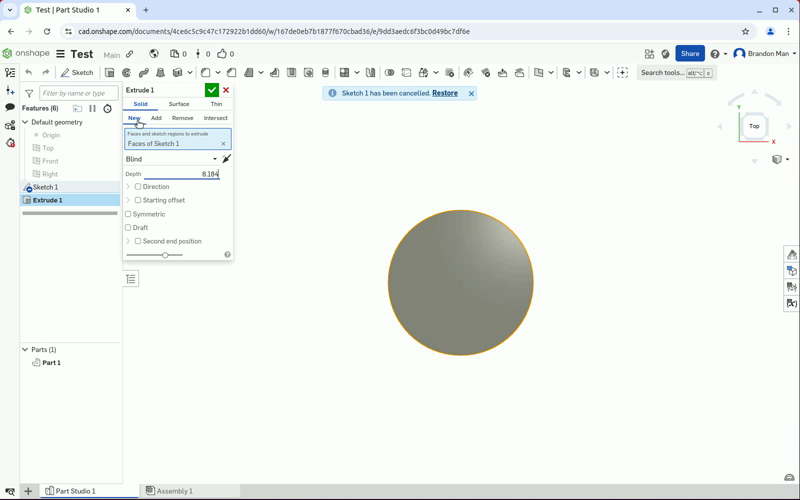
key(enter)
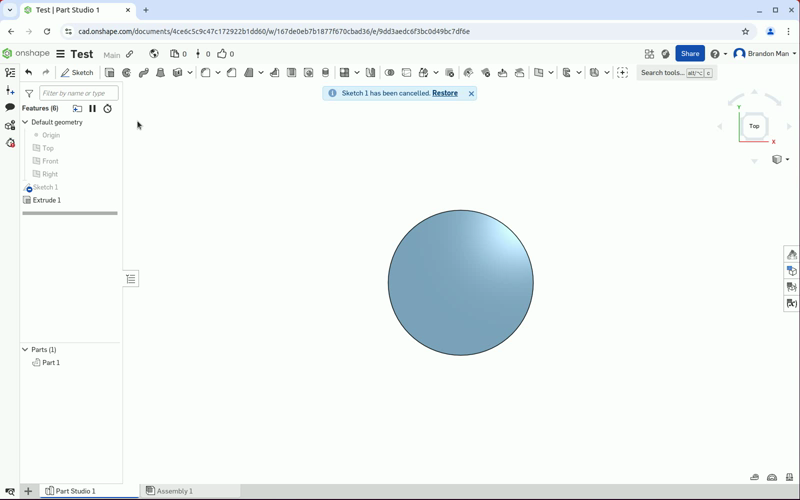
key(shift+h)
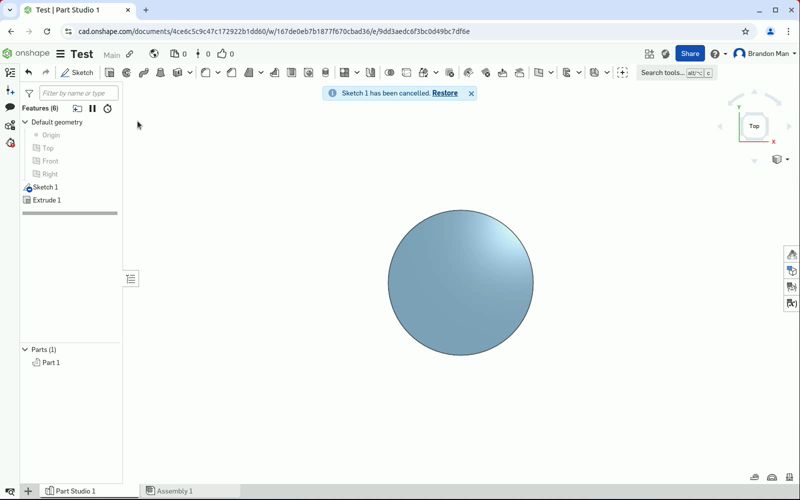
key(shift+h)
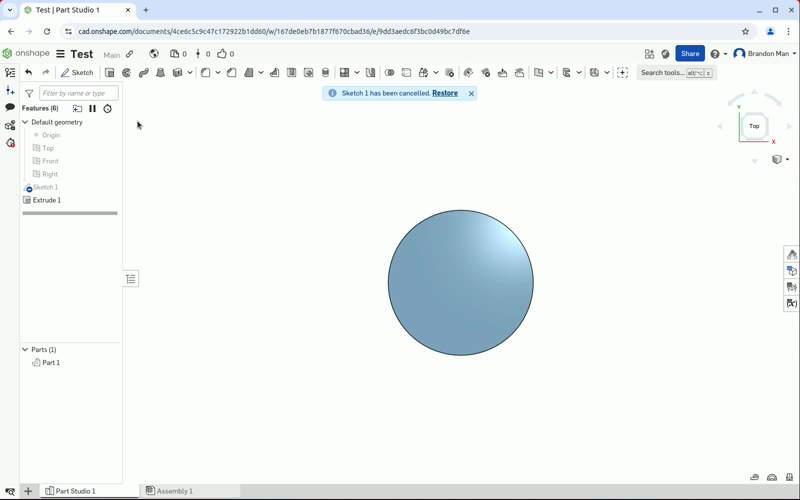
mouse_move(73, 189)
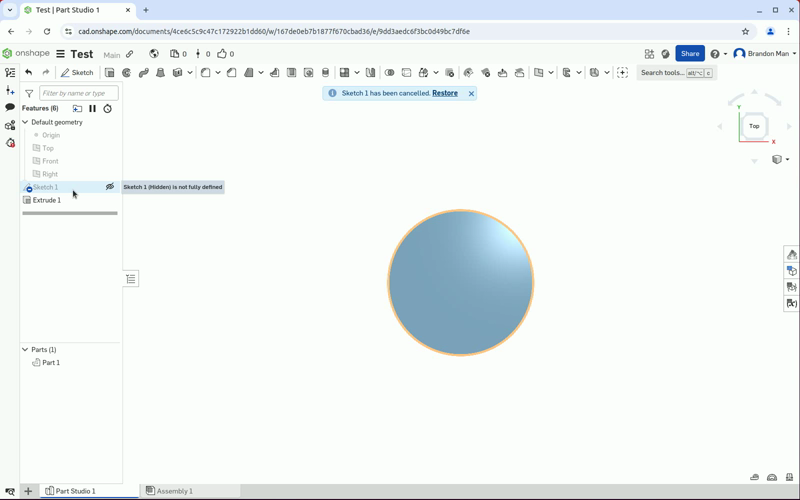
click(73, 189)
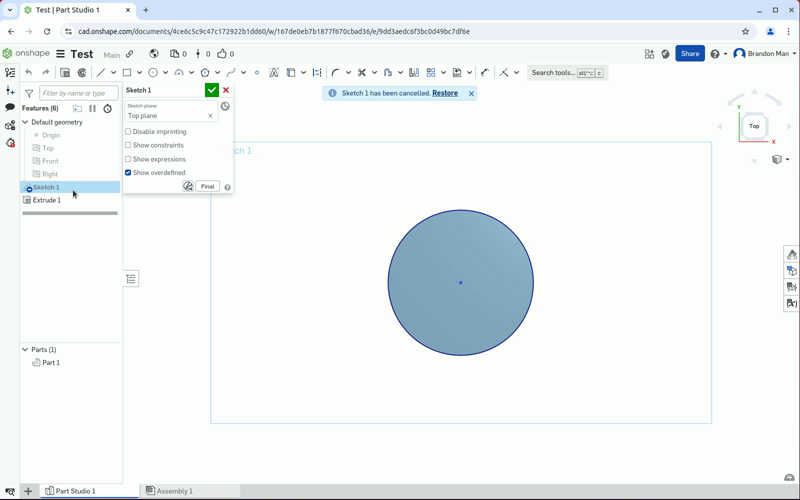
mouse_move(229, 92)
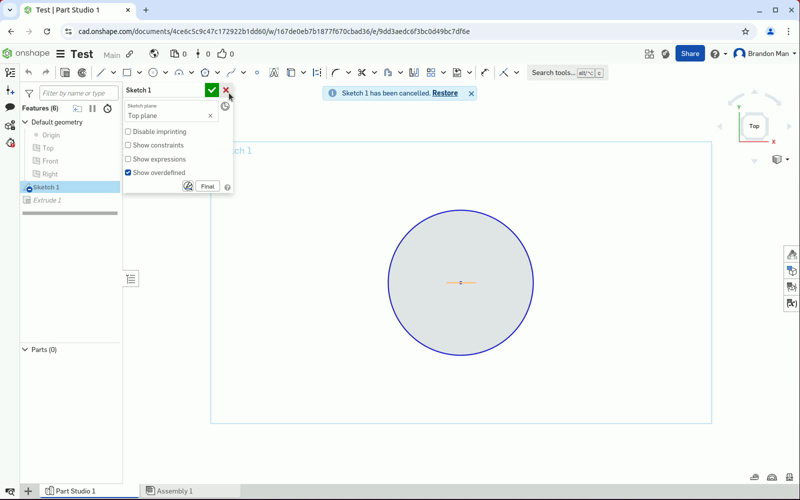
click(229, 92)
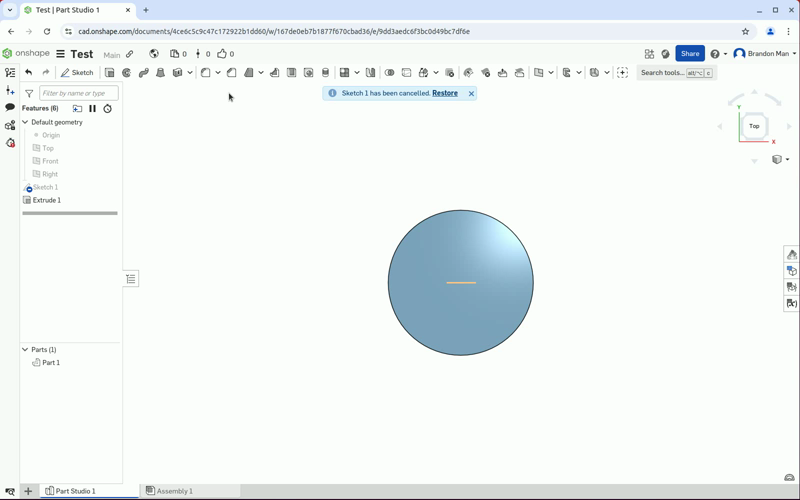
mouse_move(541, 75)
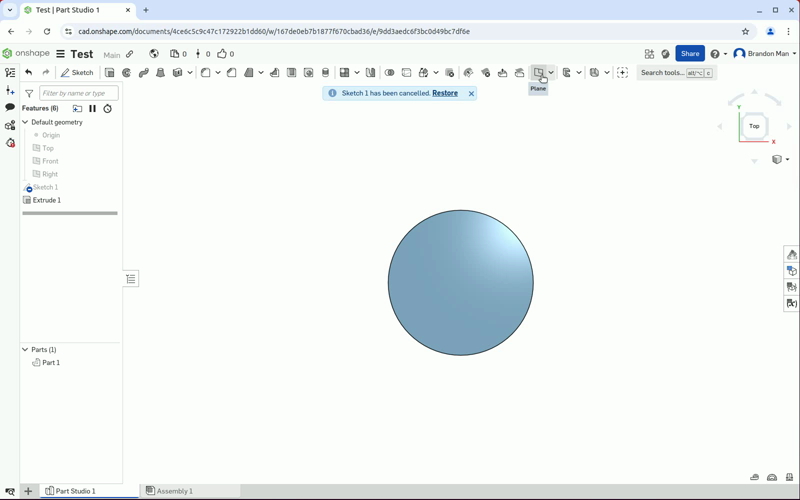
click(541, 75)
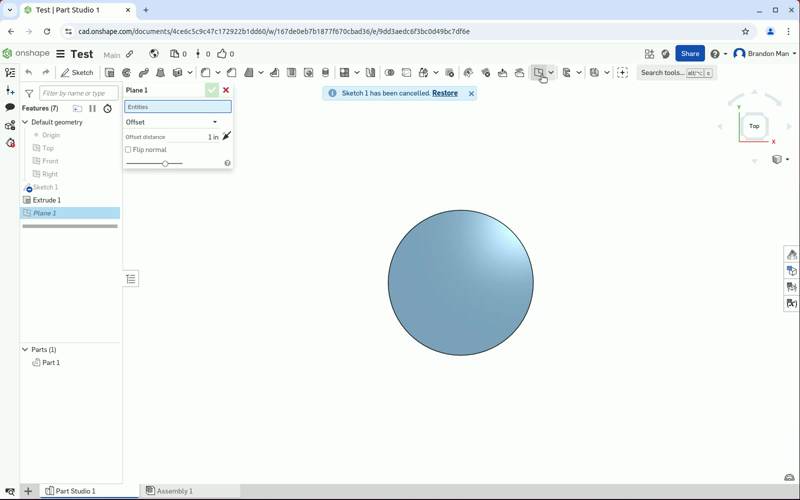
mouse_move(73, 150)
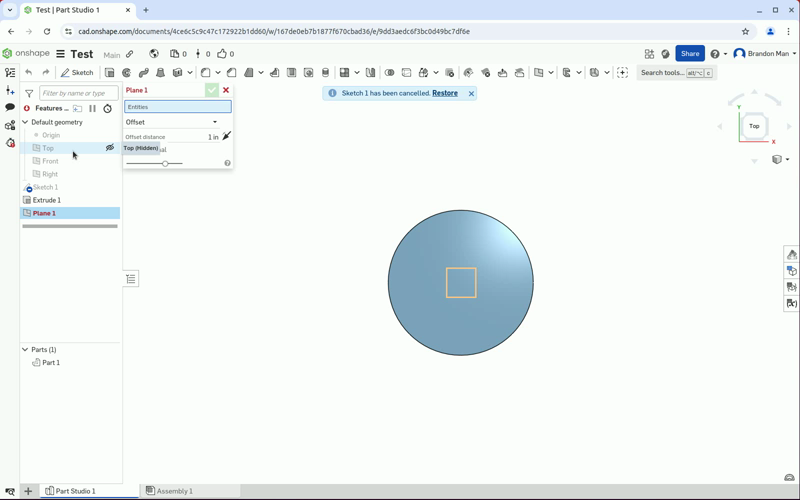
click(73, 150)
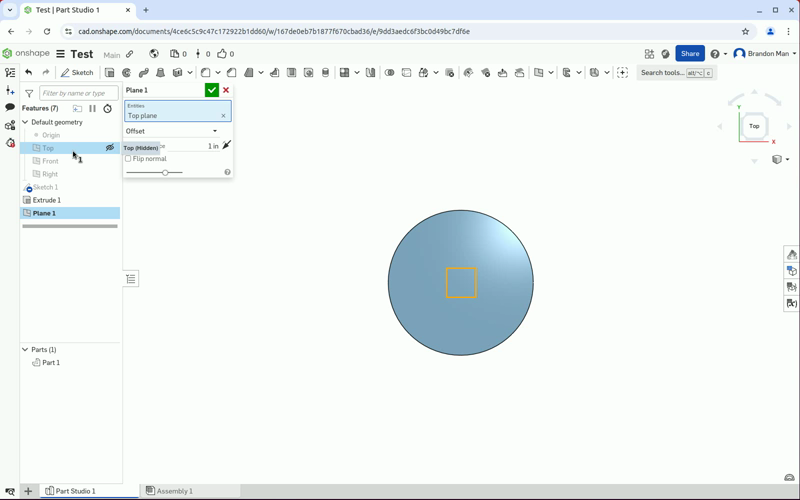
key(tab, 2)
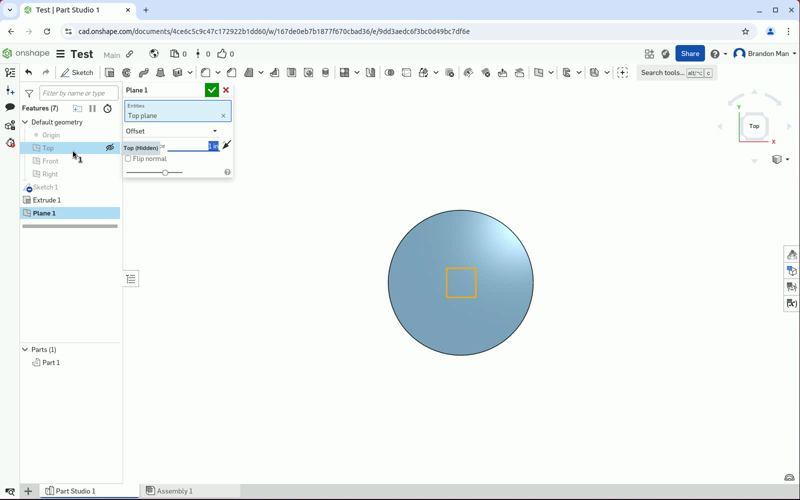
text(8.196)
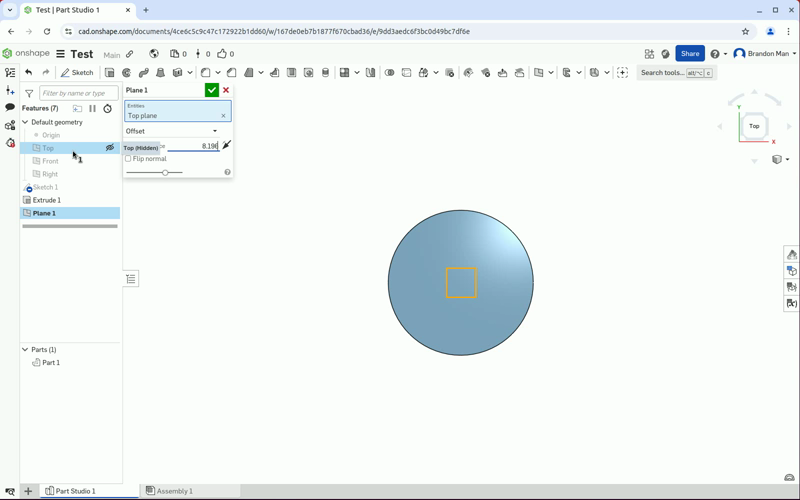
key(enter, 2)
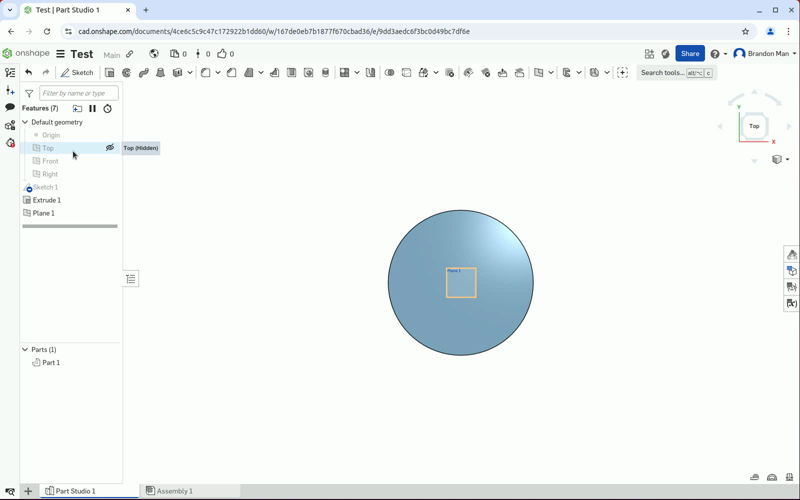
key(shift+s)
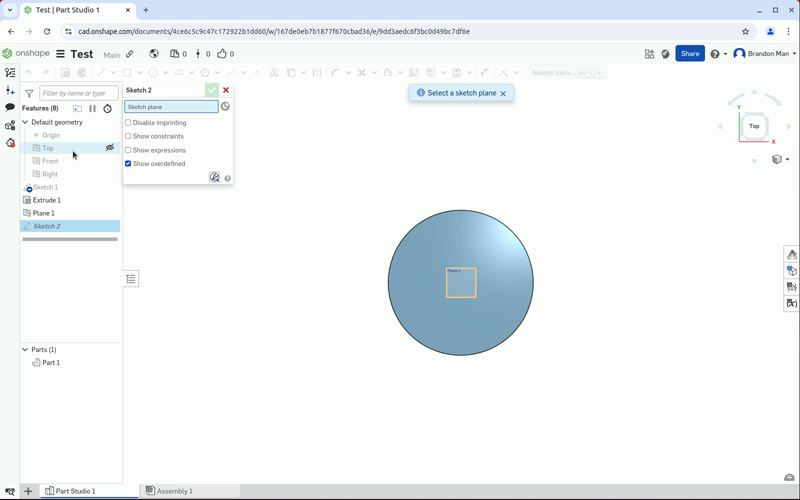
mouse_move(73, 215)
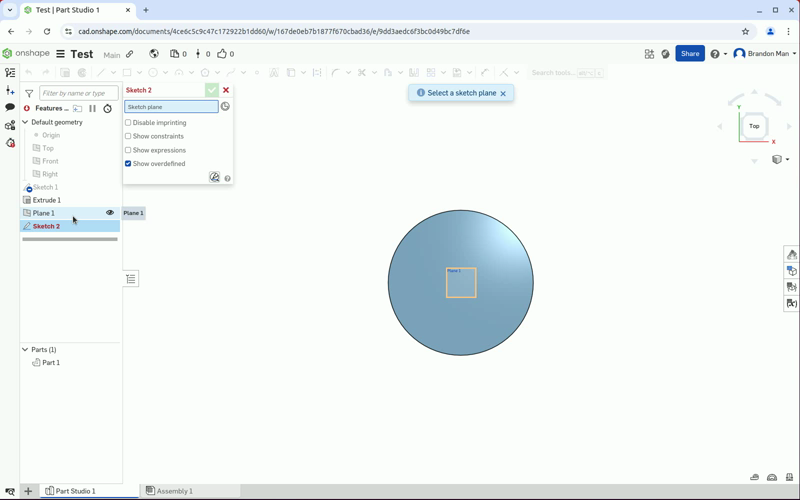
click(73, 215)
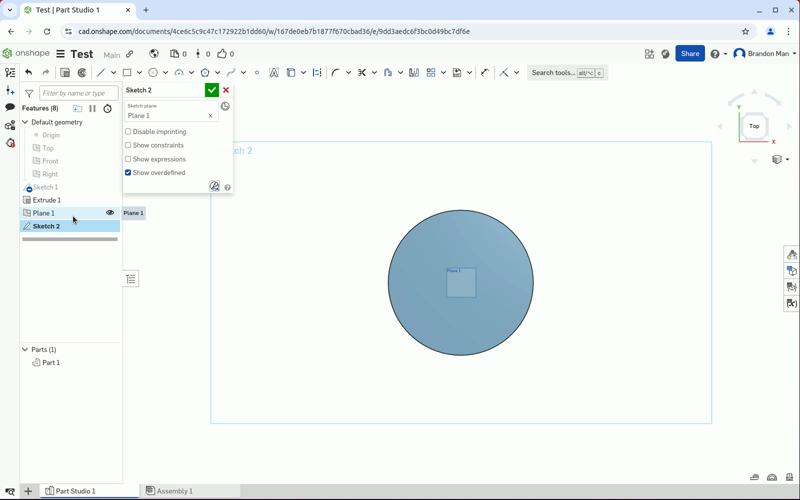
mouse_move(73, 352)
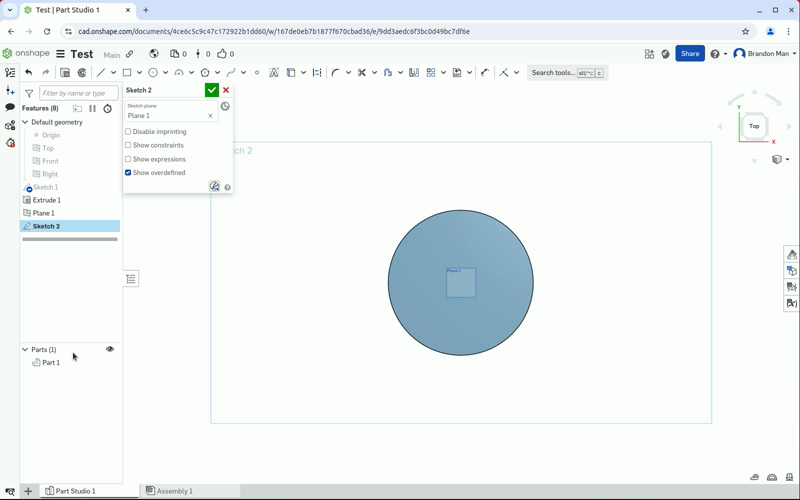
key(y)
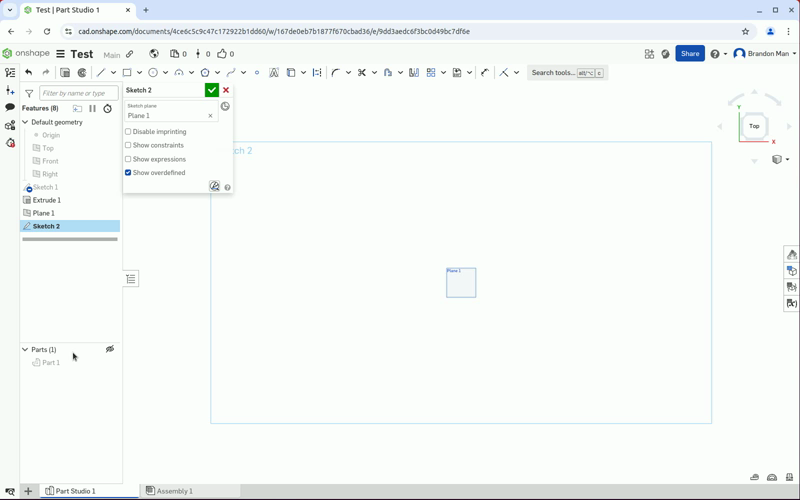
key(c)
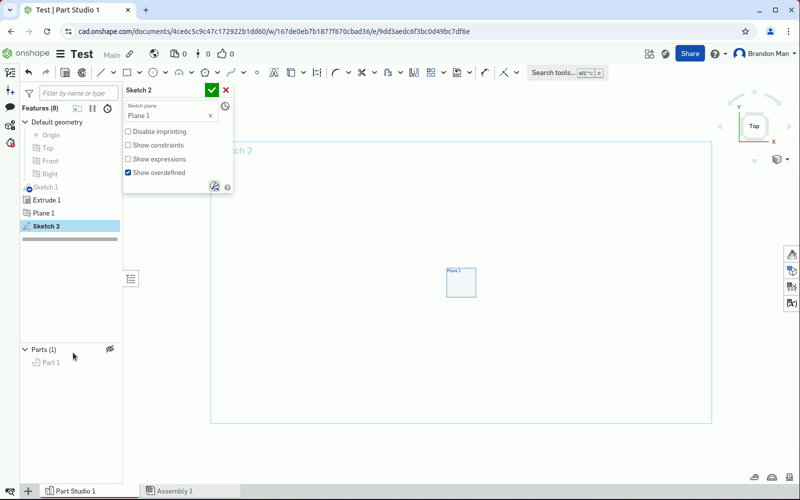
key_down(shift)
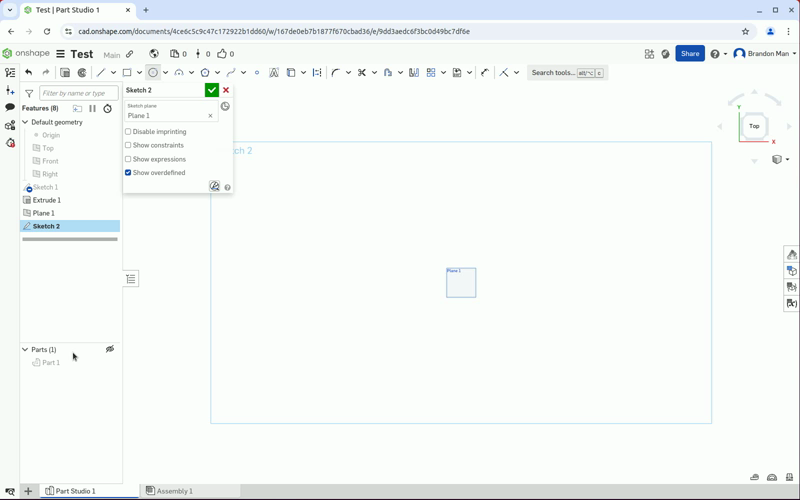
mouse_move(460, 282)
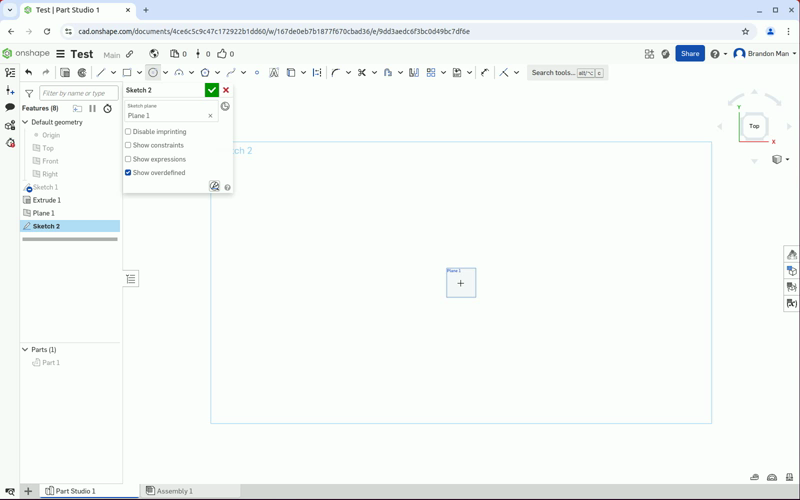
click(460, 282)
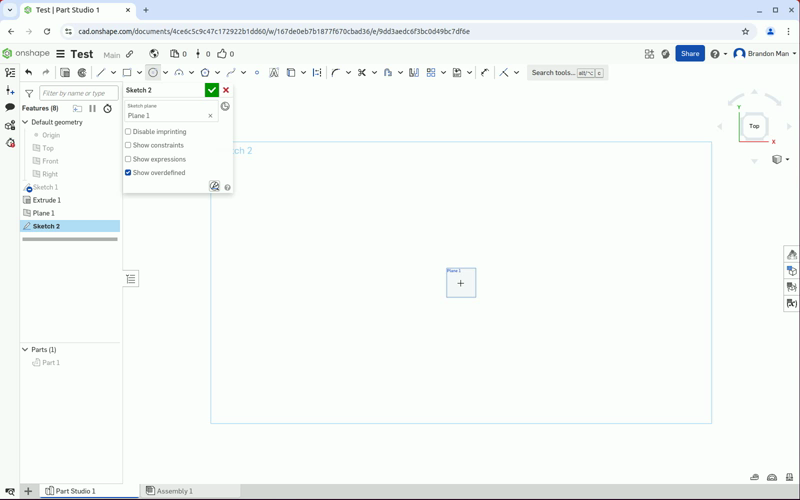
key_up(shift)
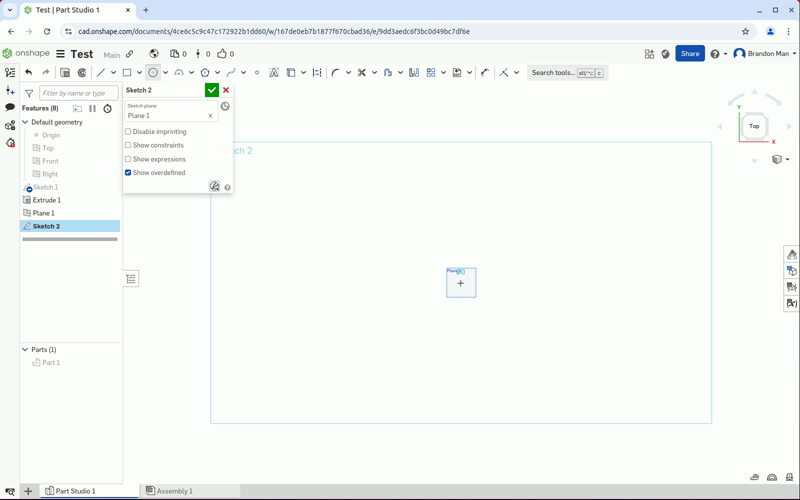
mouse_move(511, 282)
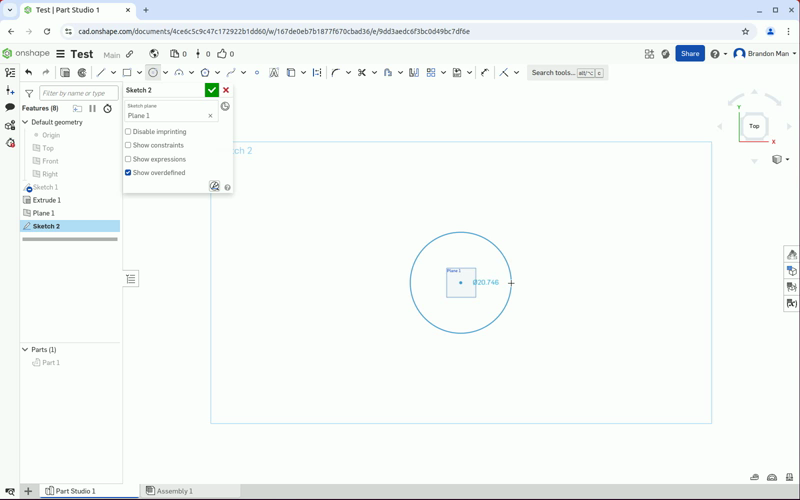
click(511, 282)
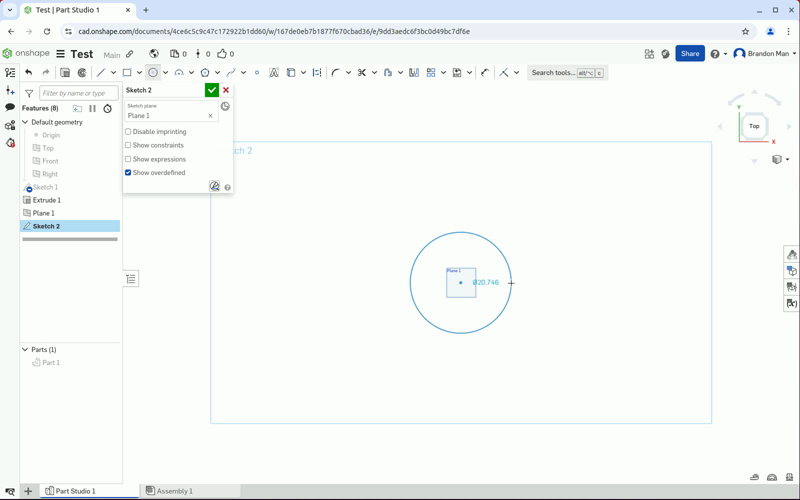
key(esc)
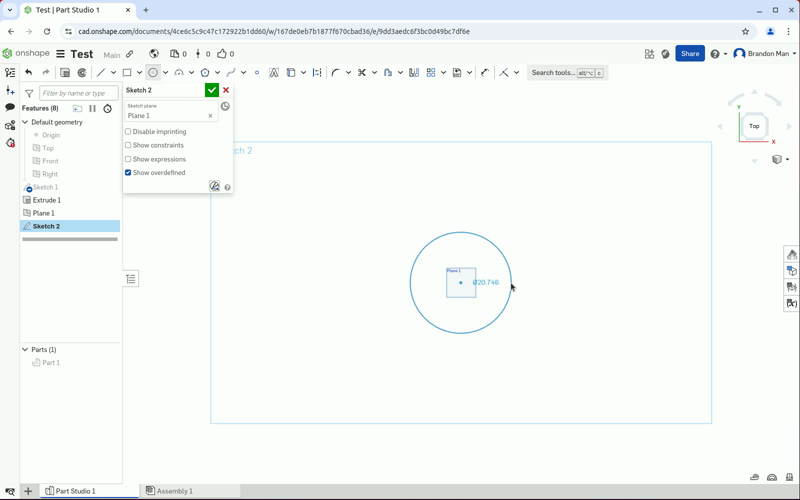
mouse_move(452, 294)
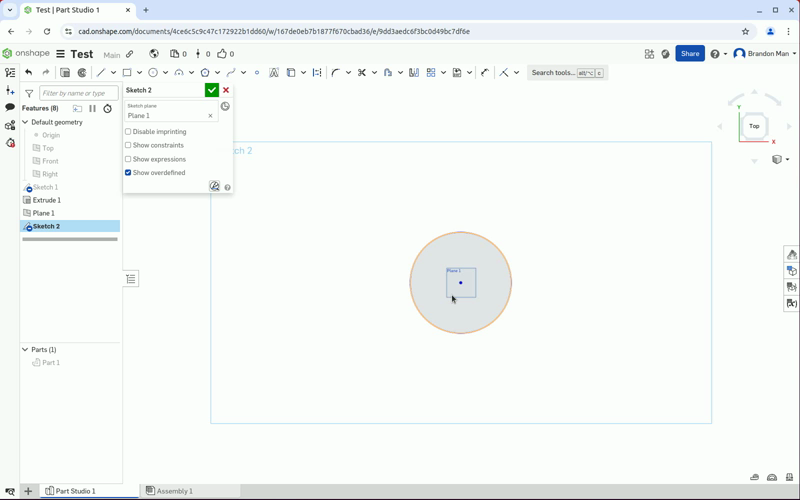
click(452, 294)
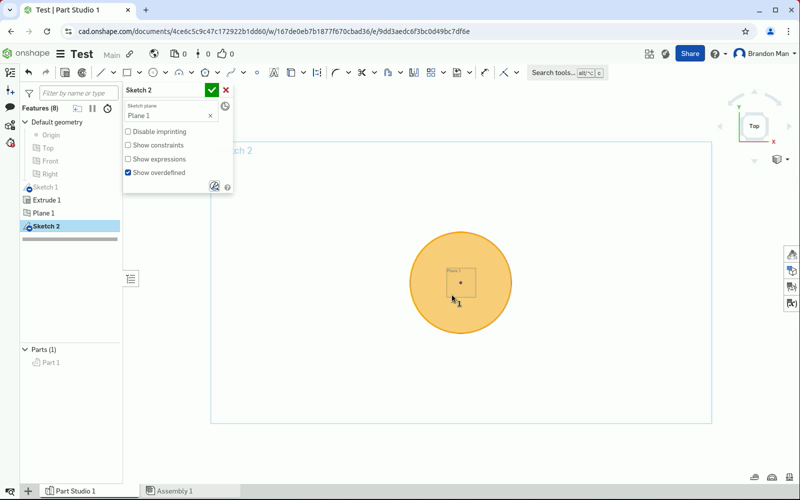
mouse_move(73, 352)
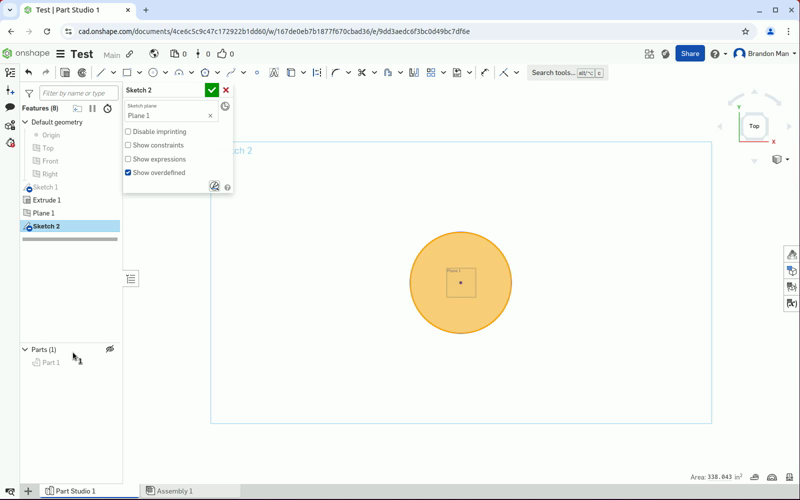
key(shift+y)
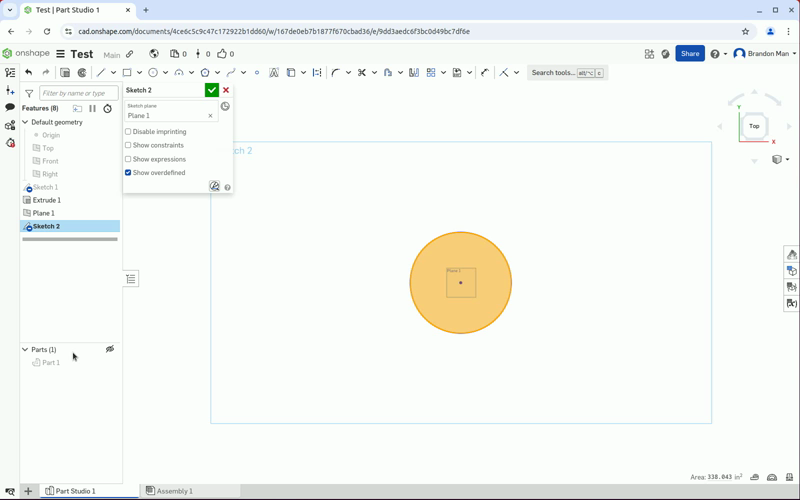
key(shift+e)
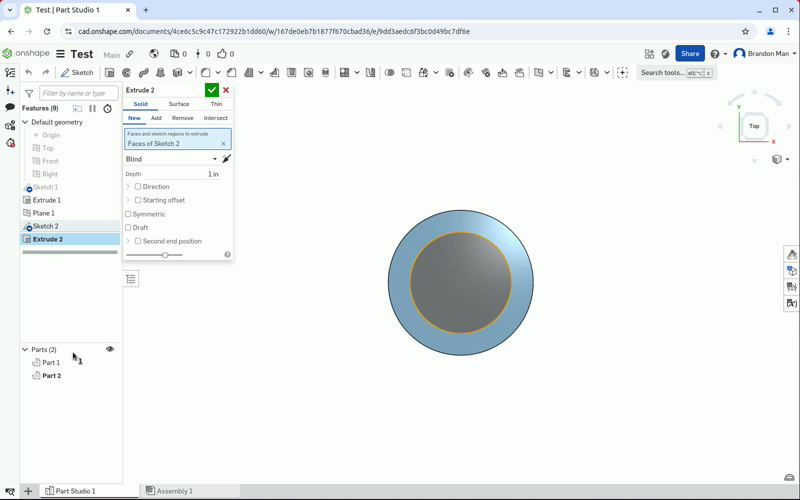
mouse_move(143, 106)
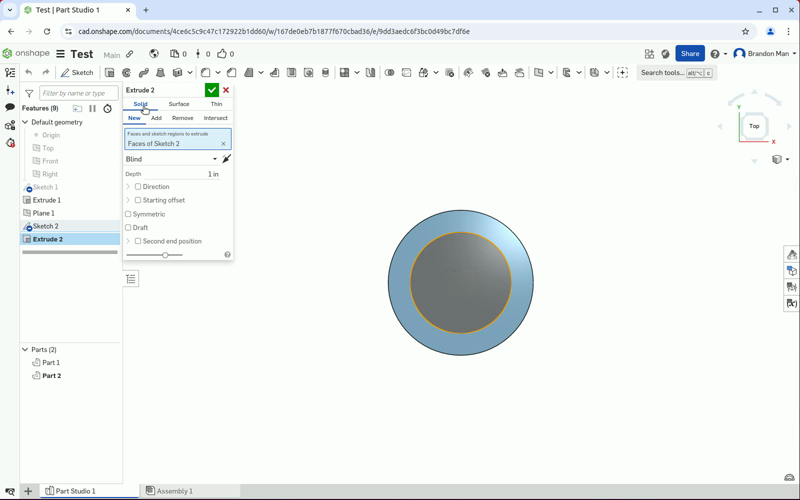
click(143, 106)
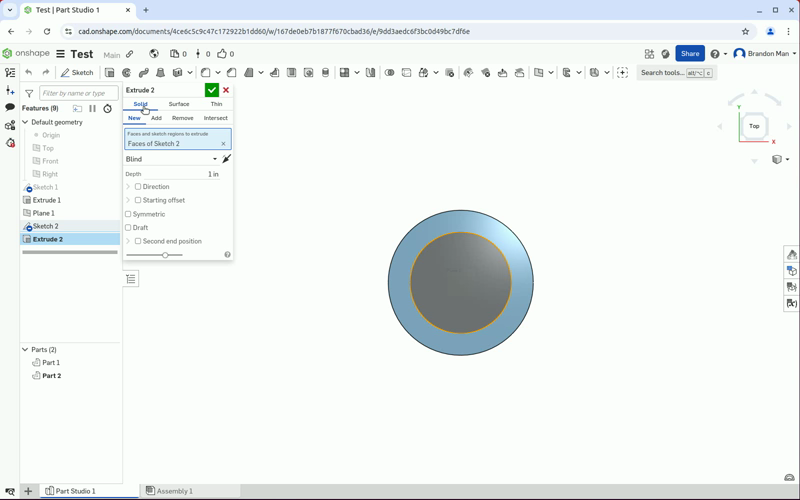
mouse_move(137, 120)
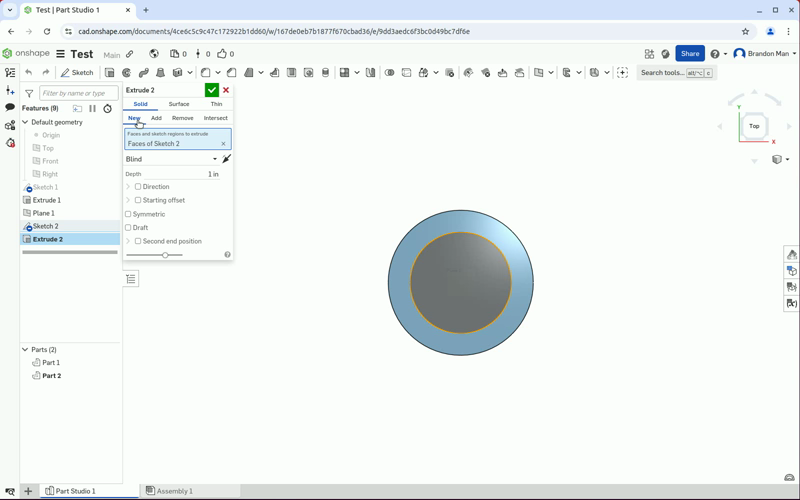
click(137, 120)
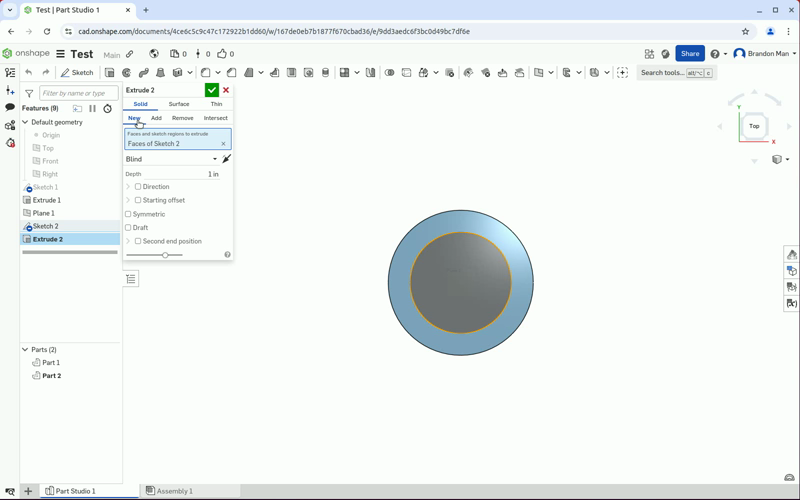
key(tab, 4)
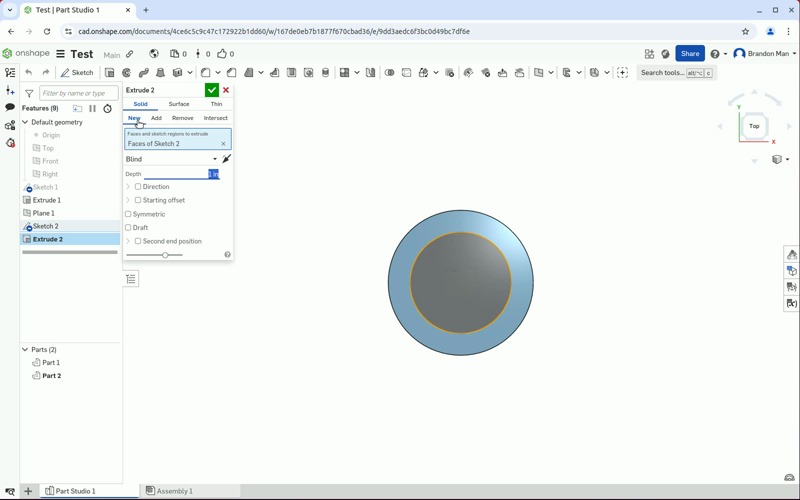
text(11.554)
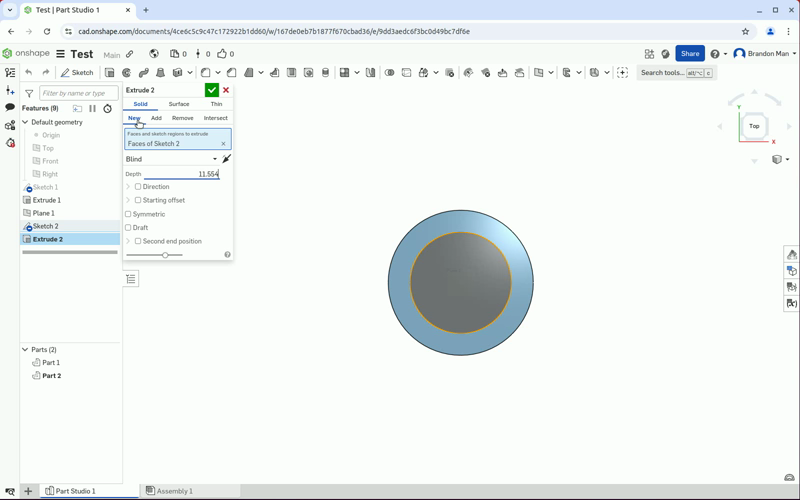
key(enter)
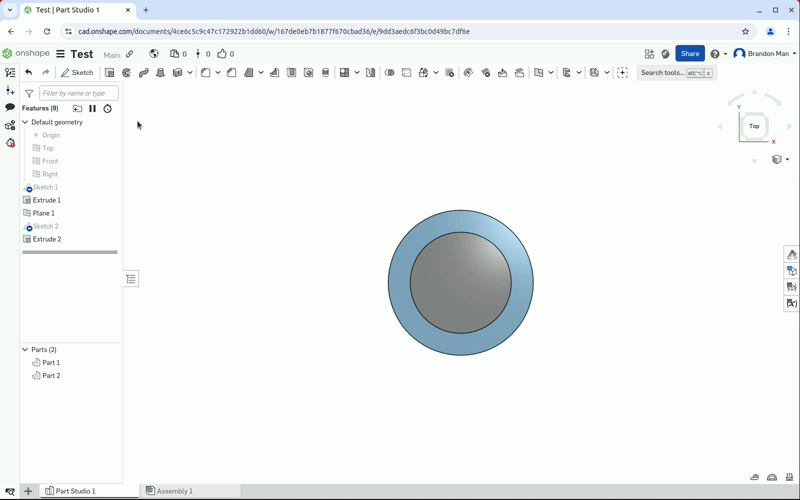
key(shift+h)
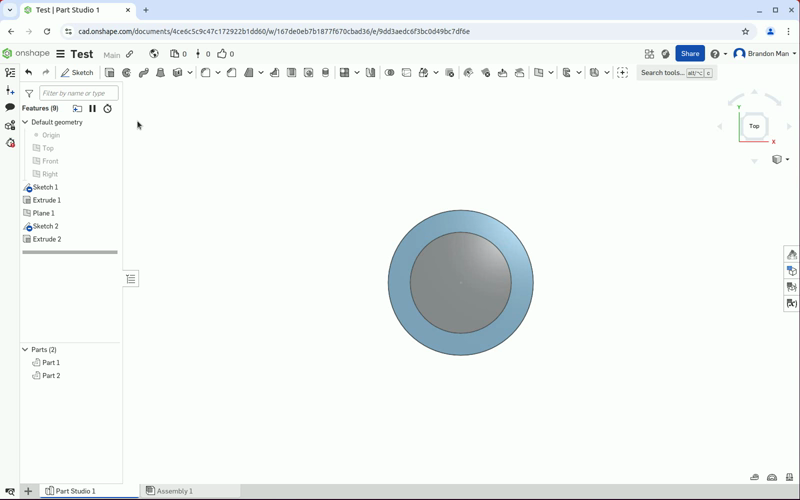
key(shift+h)
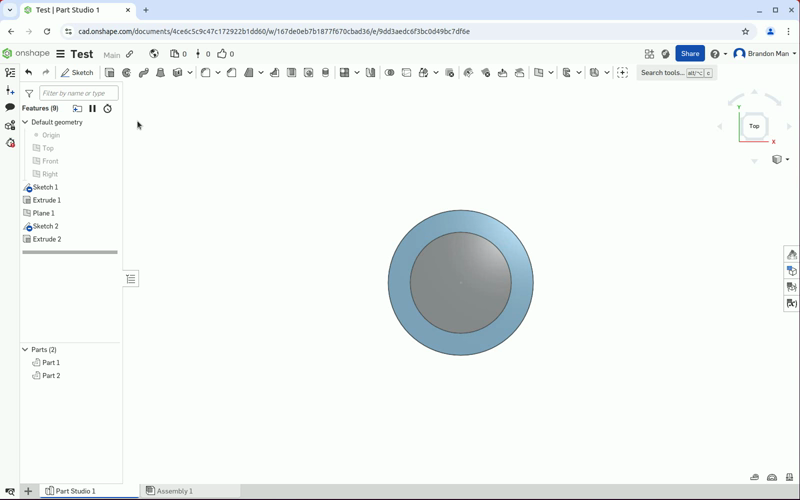
key(shift+7)
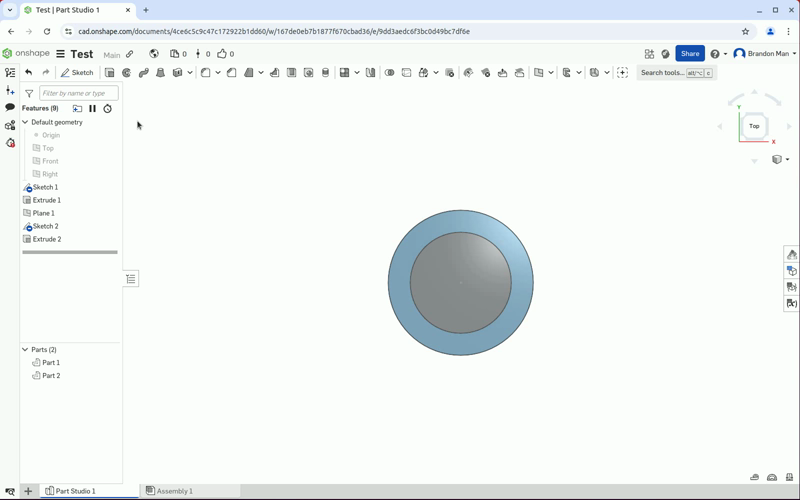
key(up, 3)
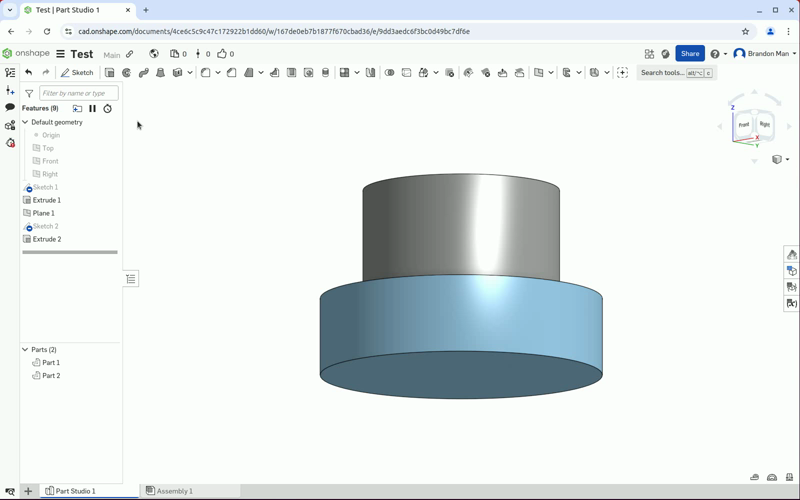
key(left, 3)
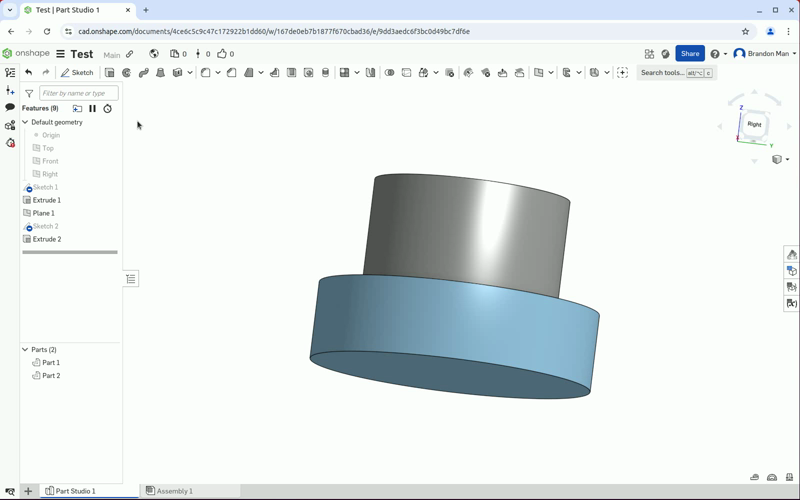
key(right, 3)
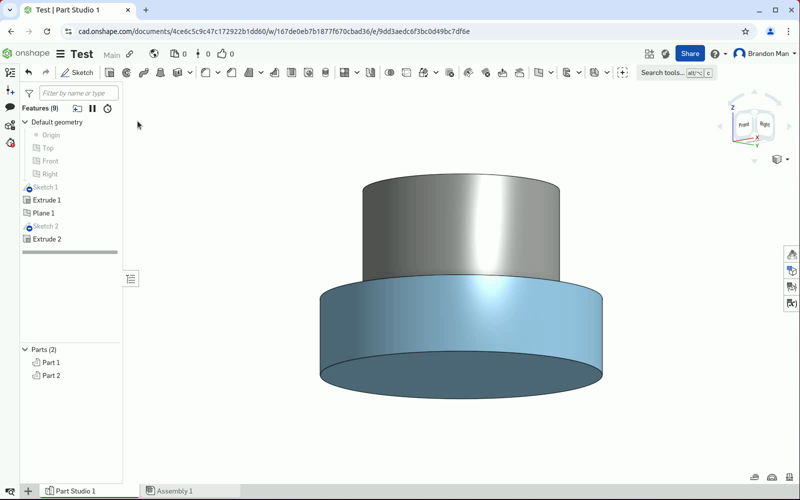
key(down, 3)
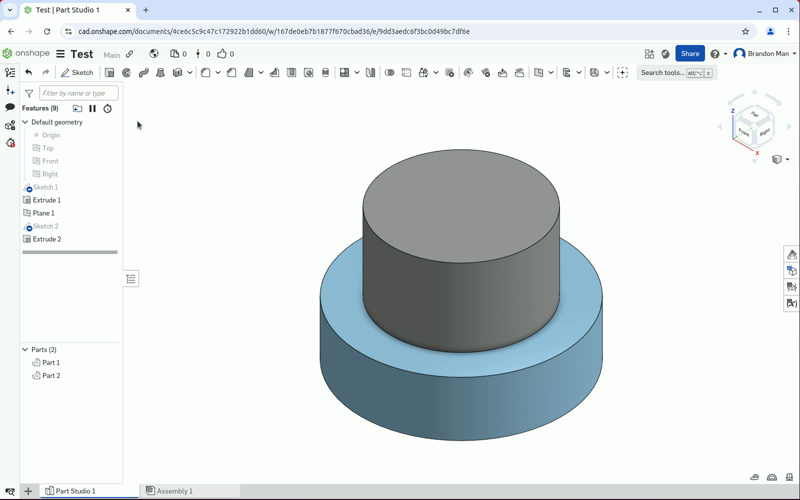
mouse_move(73, 189)
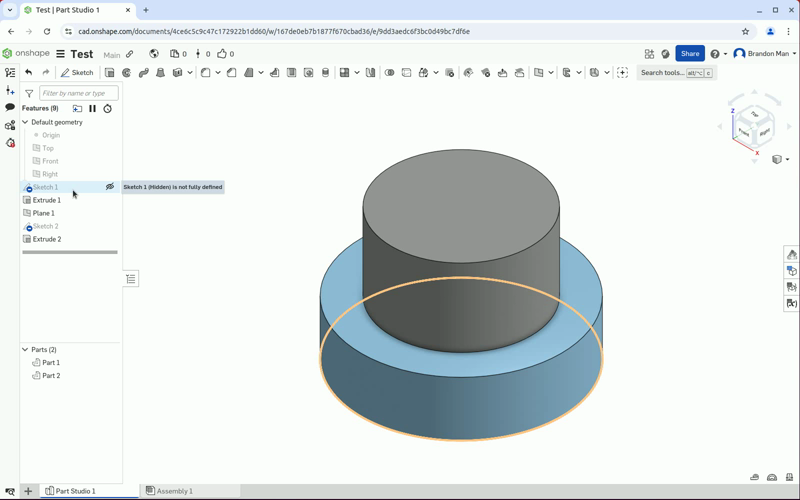
click(73, 189)